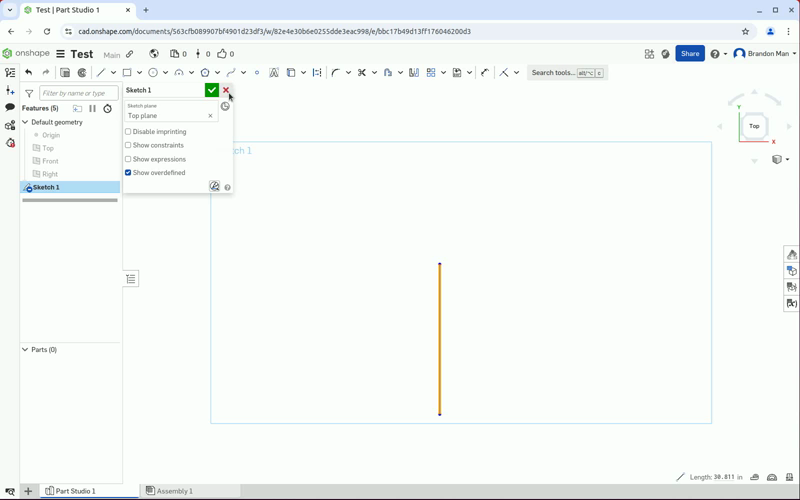
key(shift+h)
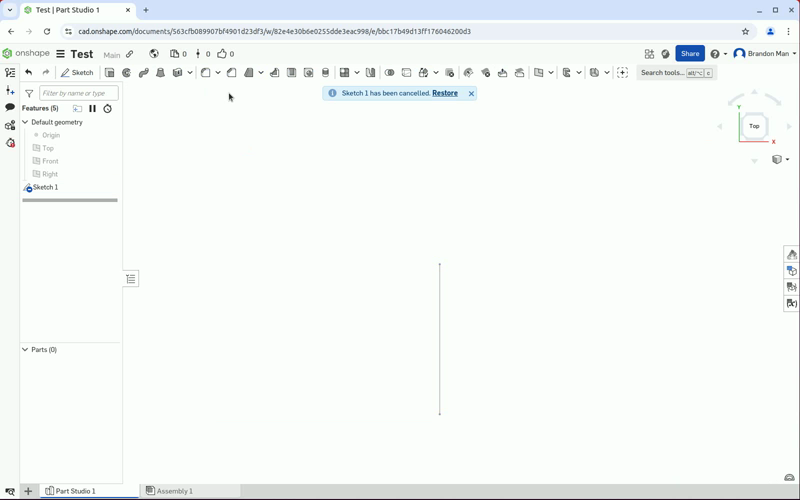
key(shift+s)
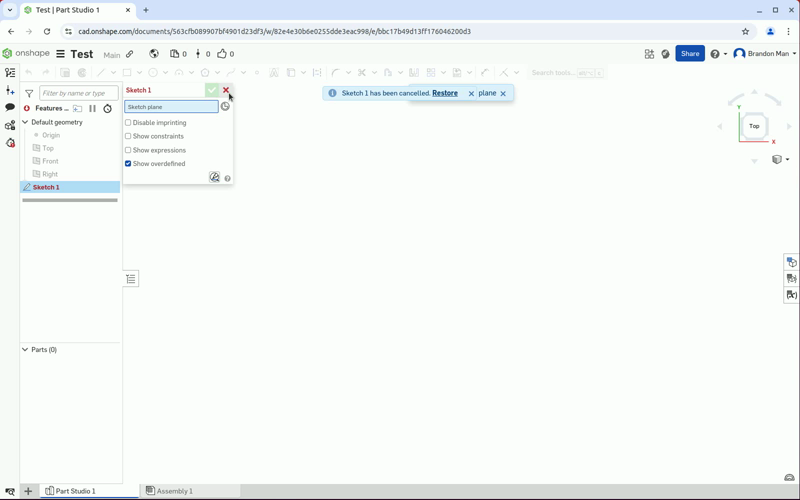
mouse_move(73, 150)
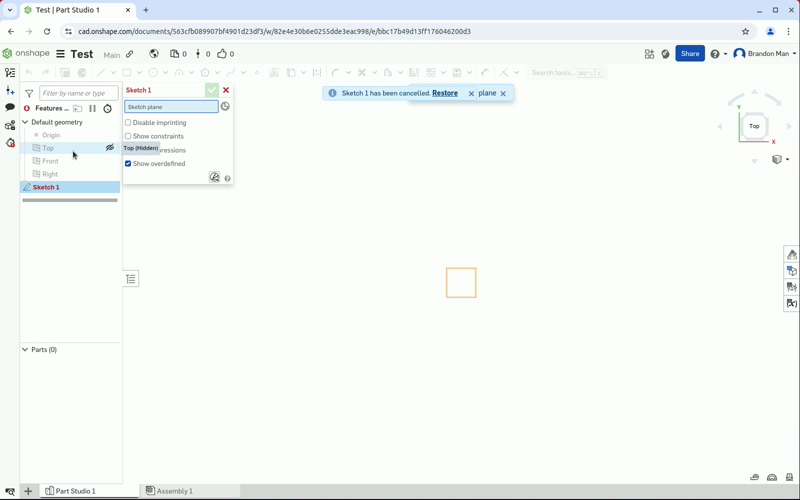
click(73, 150)
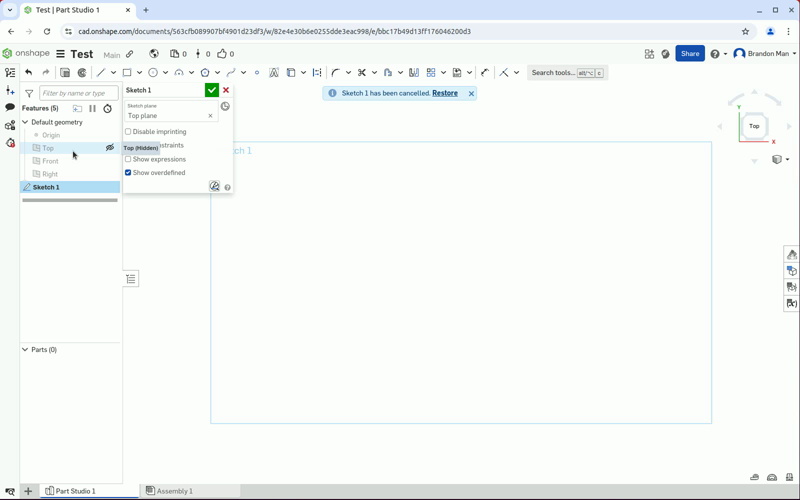
mouse_move(73, 352)
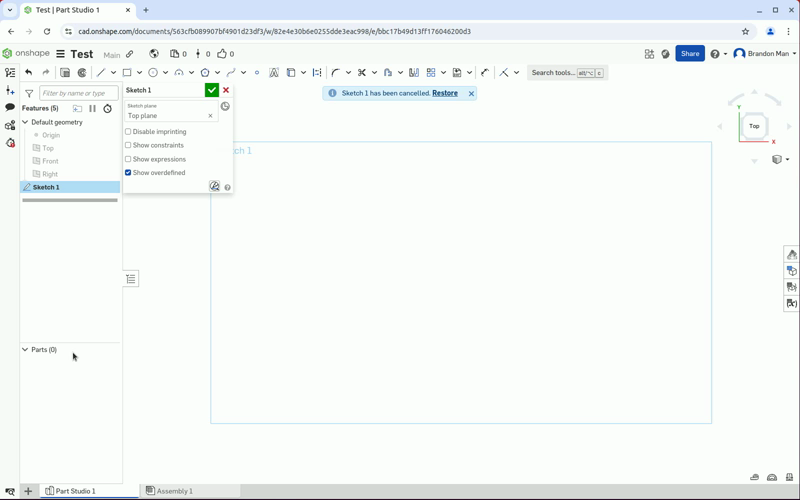
key(y)
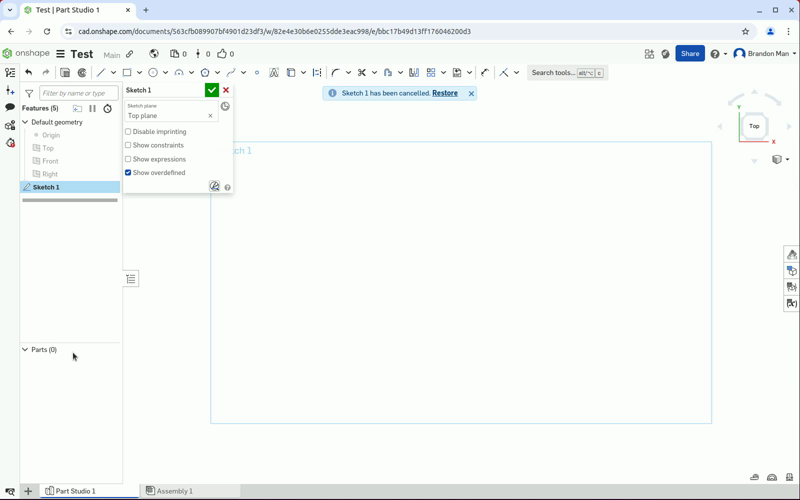
key(c)
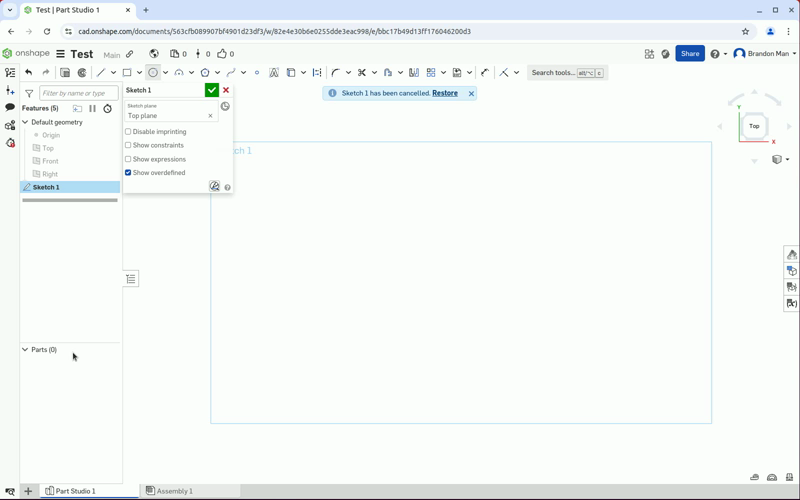
key_down(shift)
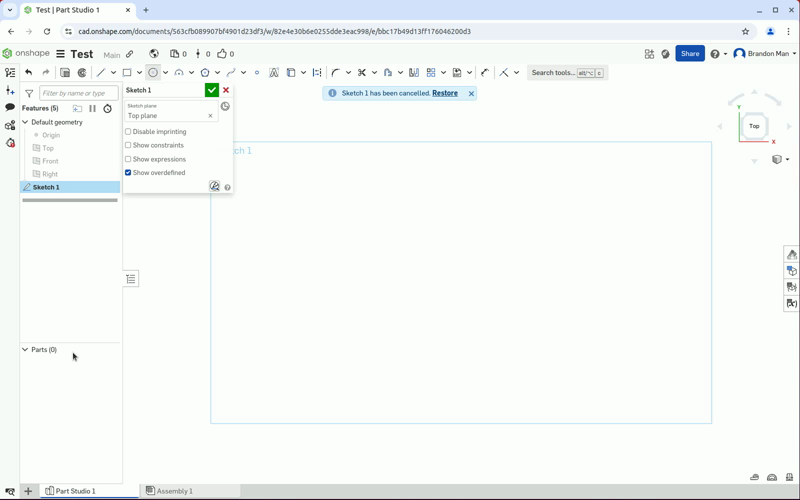
mouse_move(461, 282)
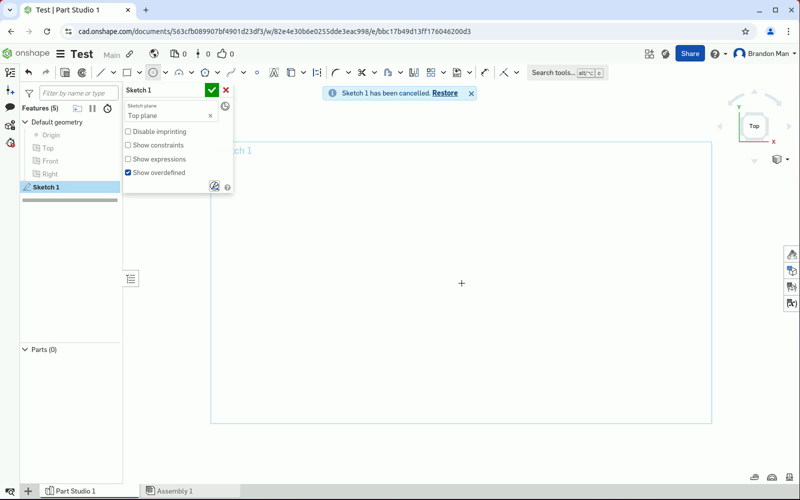
click(461, 282)
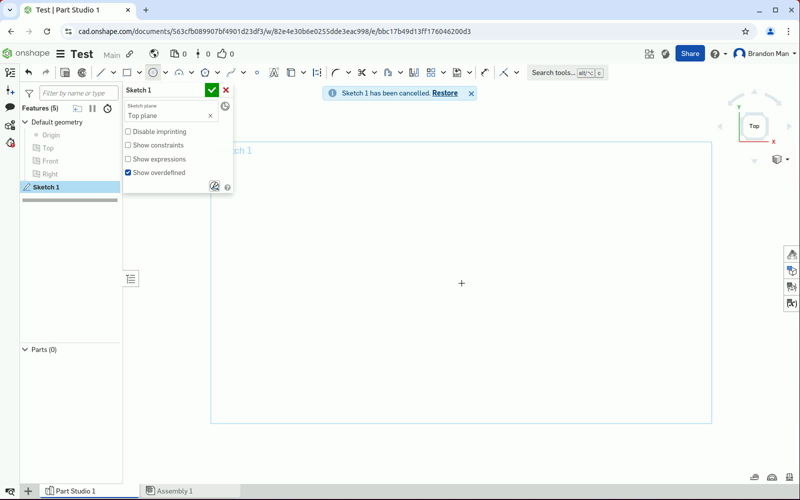
key_up(shift)
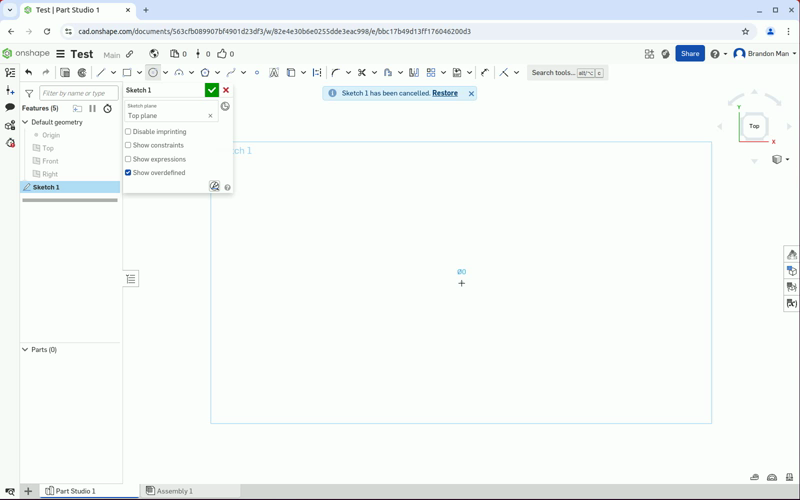
mouse_move(510, 282)
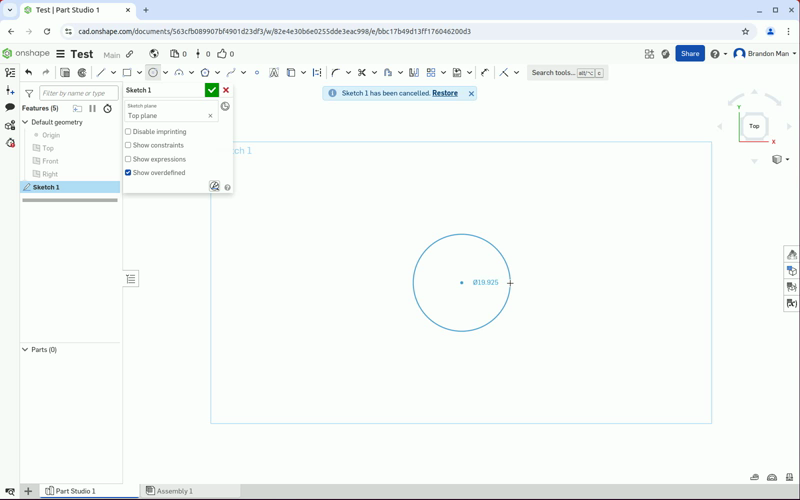
click(510, 282)
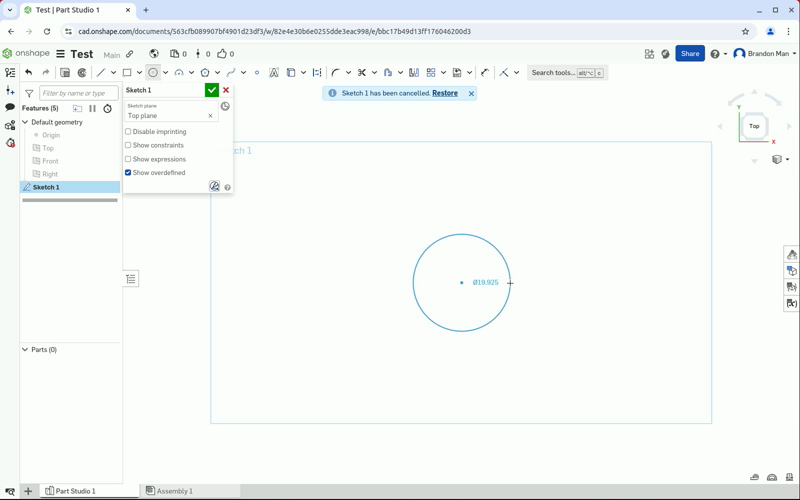
key(esc)
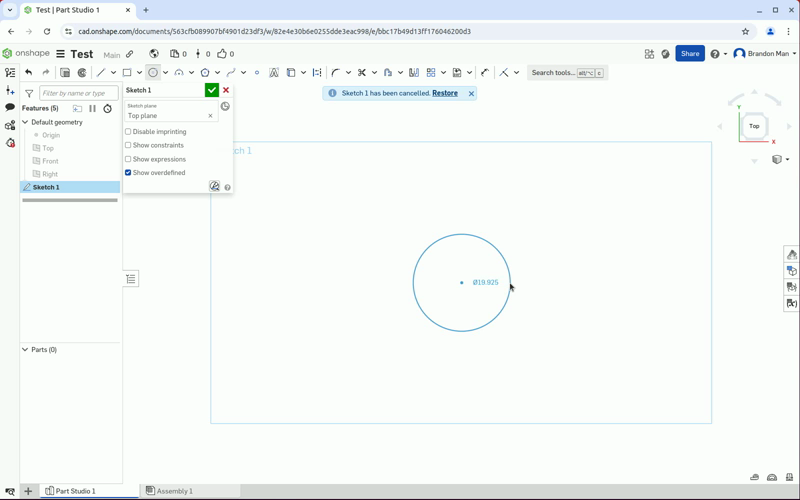
key(c)
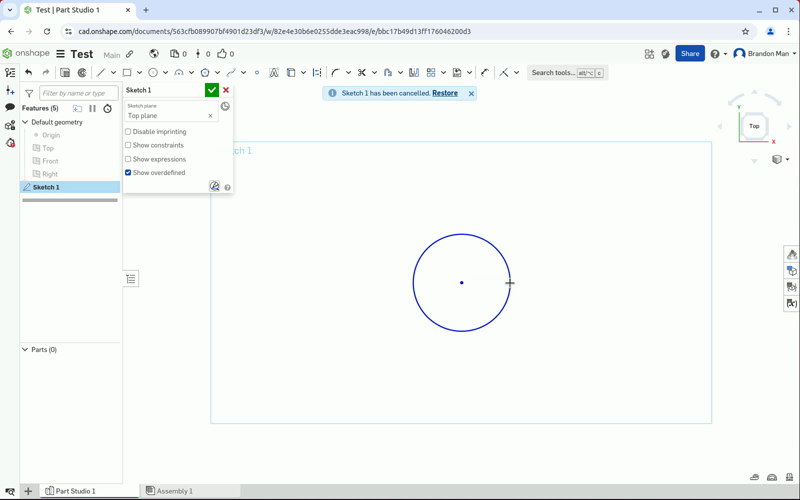
key_down(shift)
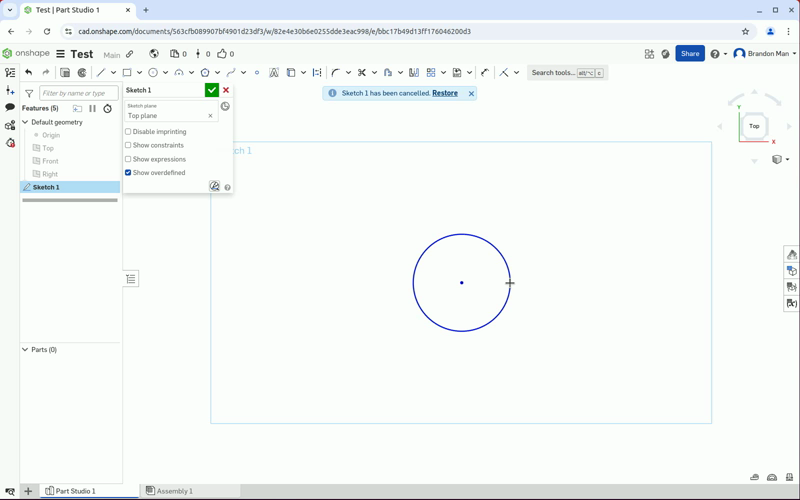
mouse_move(461, 282)
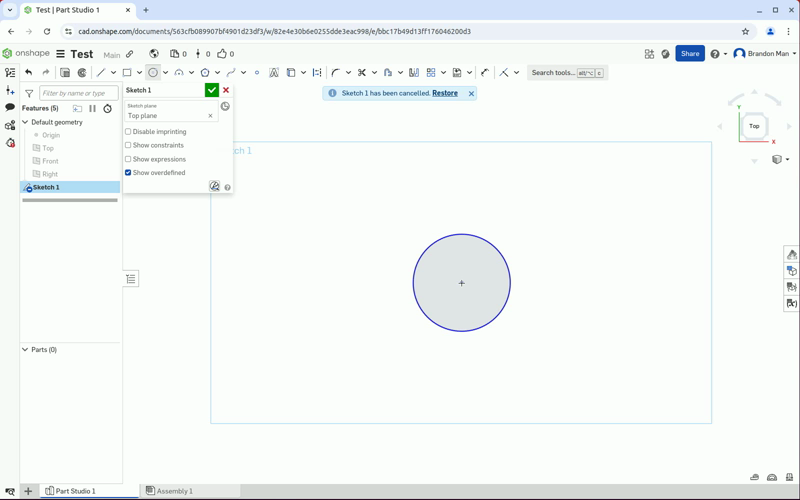
click(461, 282)
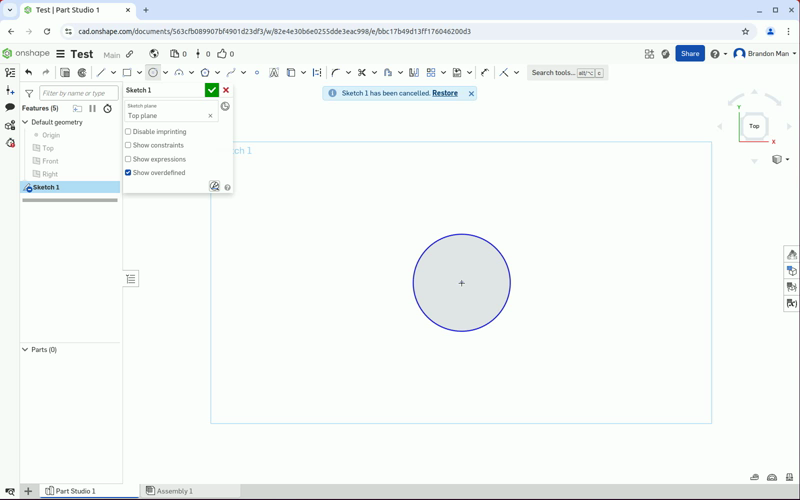
key_up(shift)
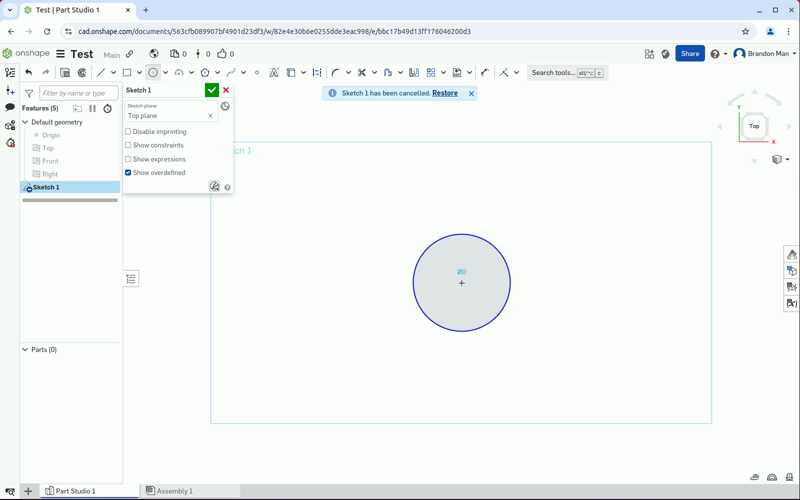
mouse_move(485, 282)
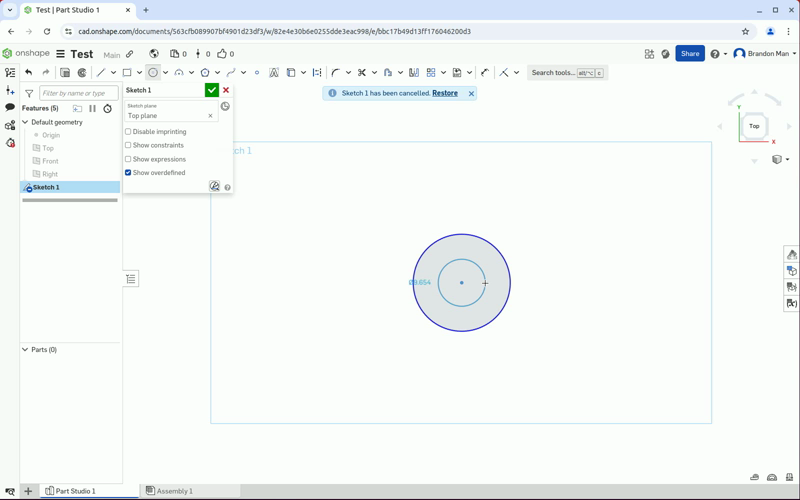
click(485, 282)
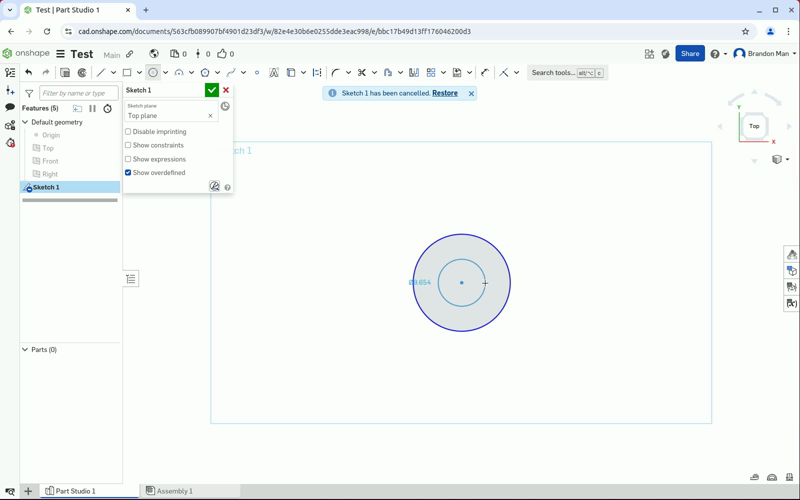
key(esc)
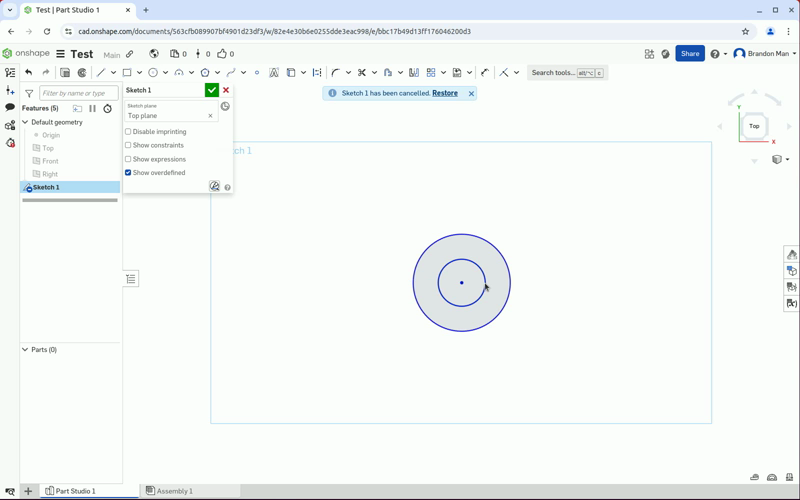
mouse_move(429, 293)
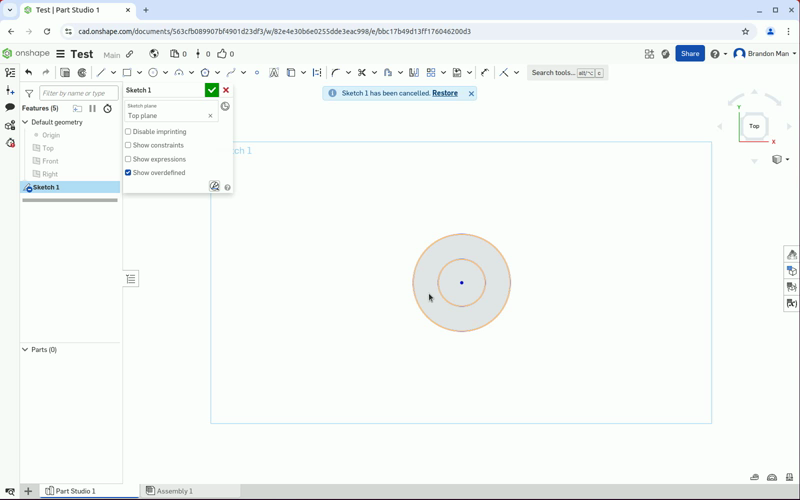
click(429, 293)
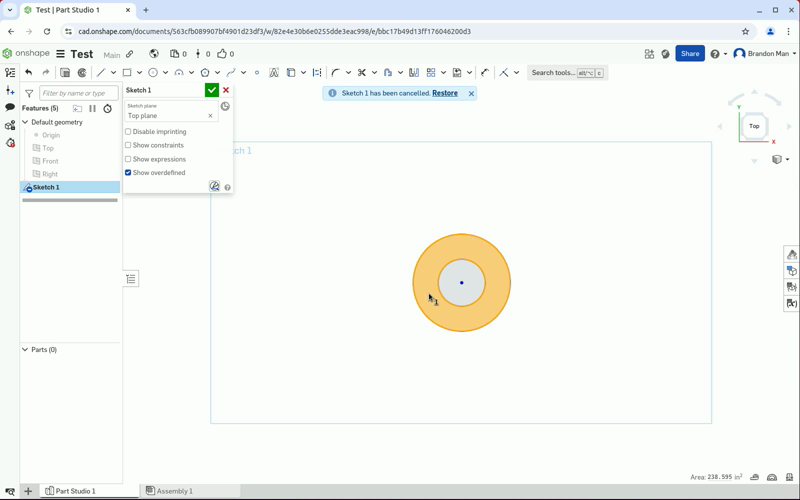
mouse_move(73, 352)
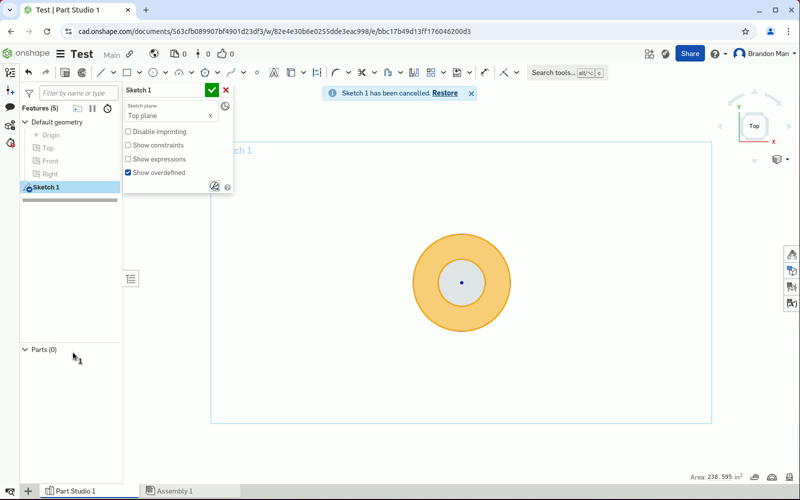
key(shift+y)
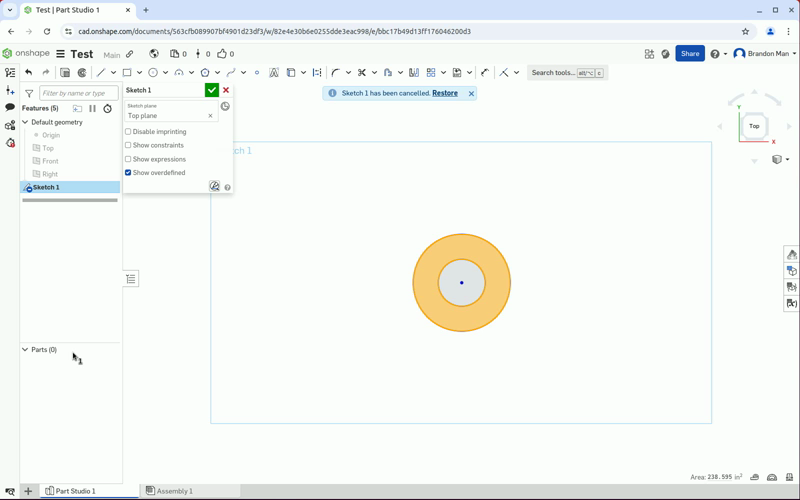
key(shift+e)
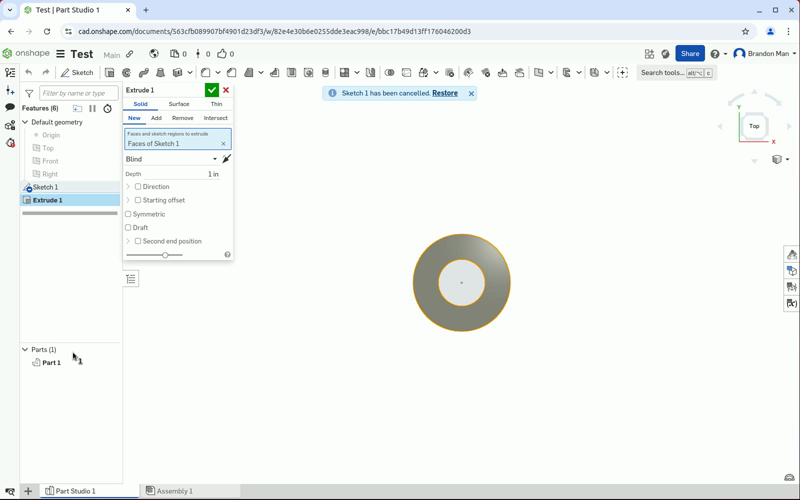
mouse_move(143, 106)
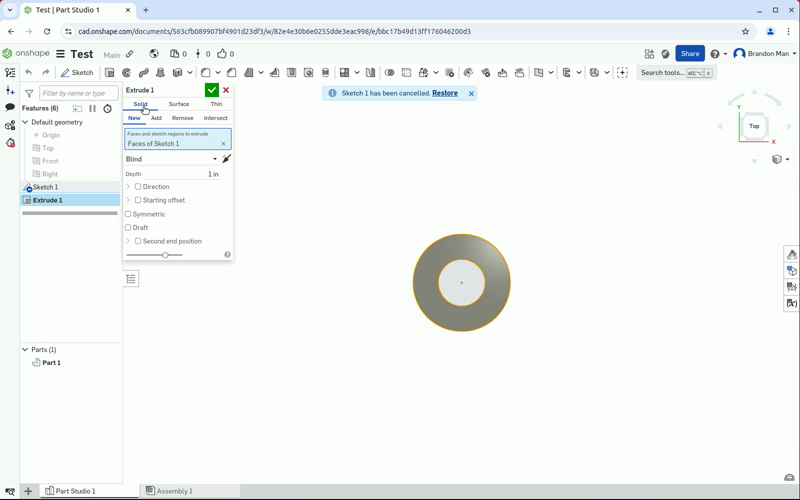
click(143, 106)
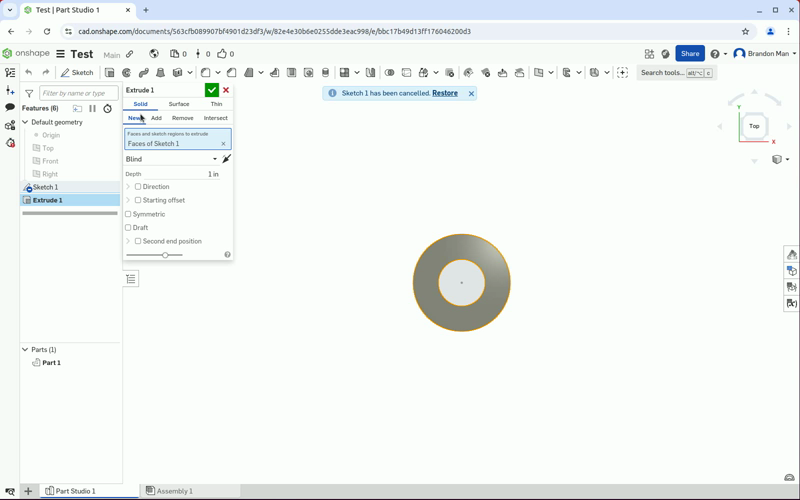
mouse_move(137, 120)
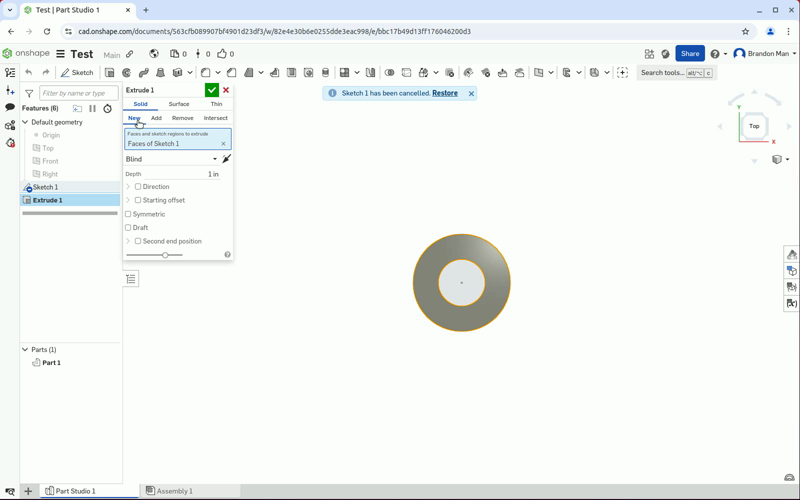
click(137, 120)
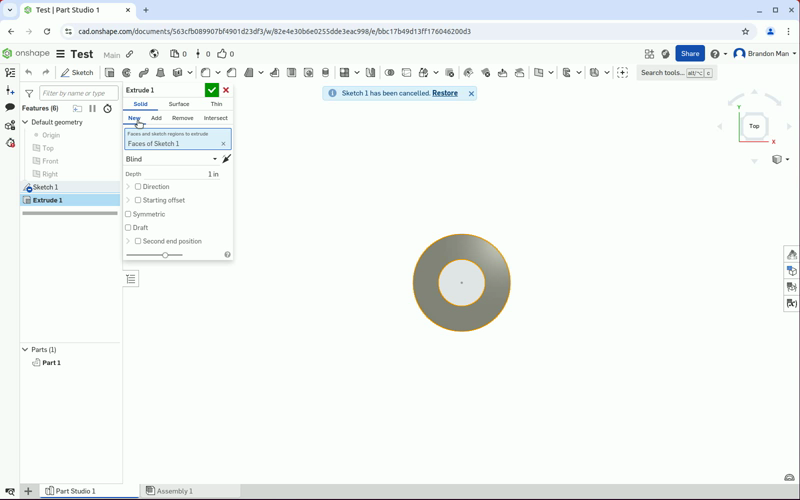
key(tab, 4)
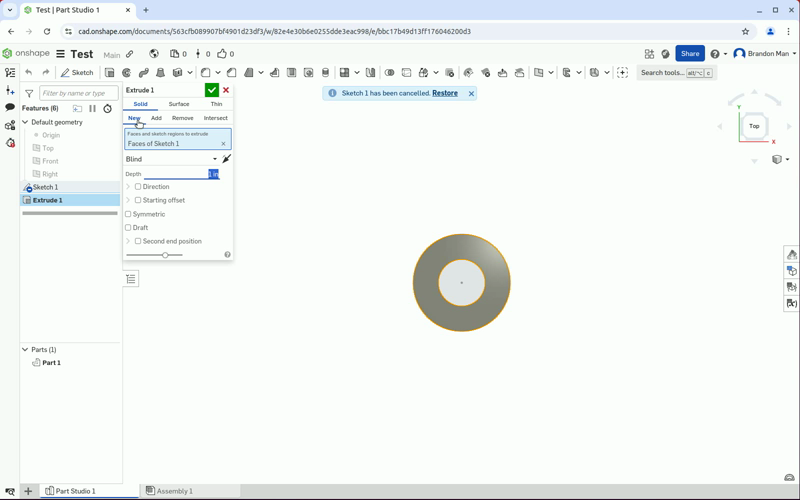
text(23.108)
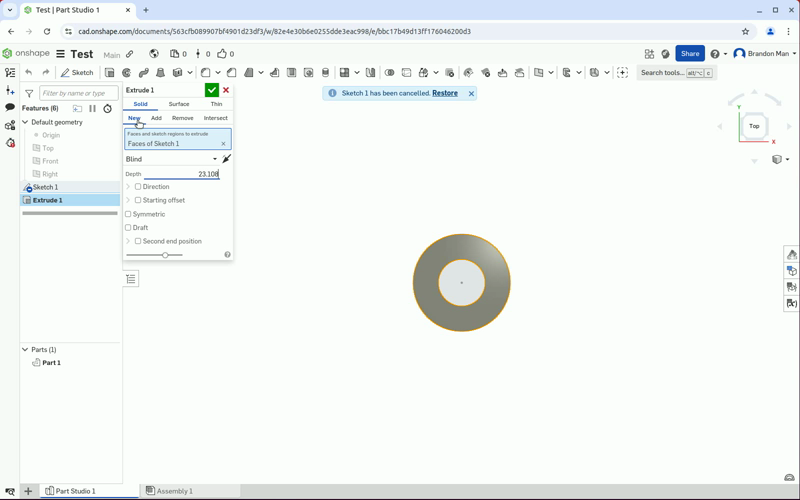
key(enter)
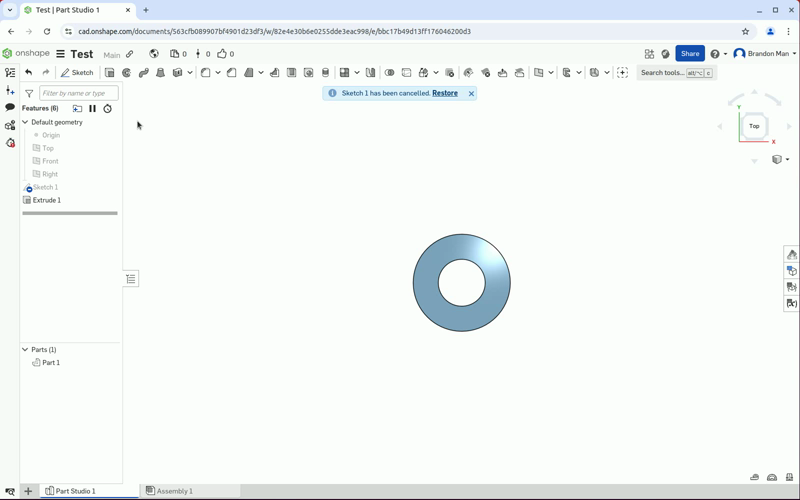
key(shift+h)
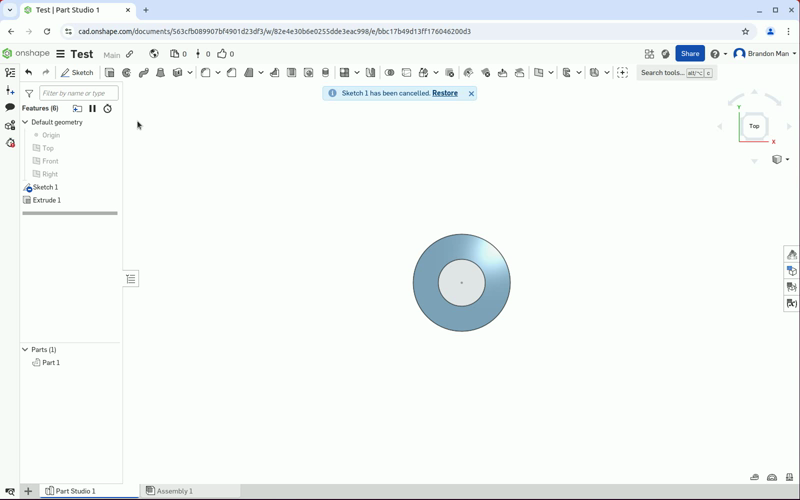
key(shift+h)
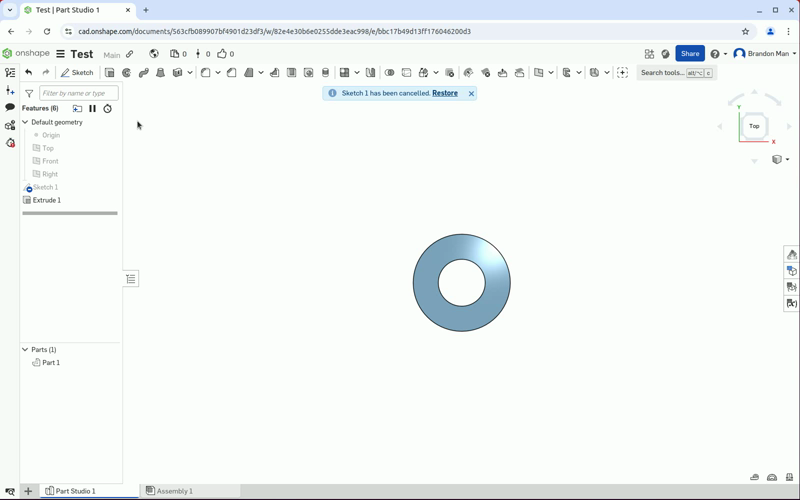
mouse_move(73, 189)
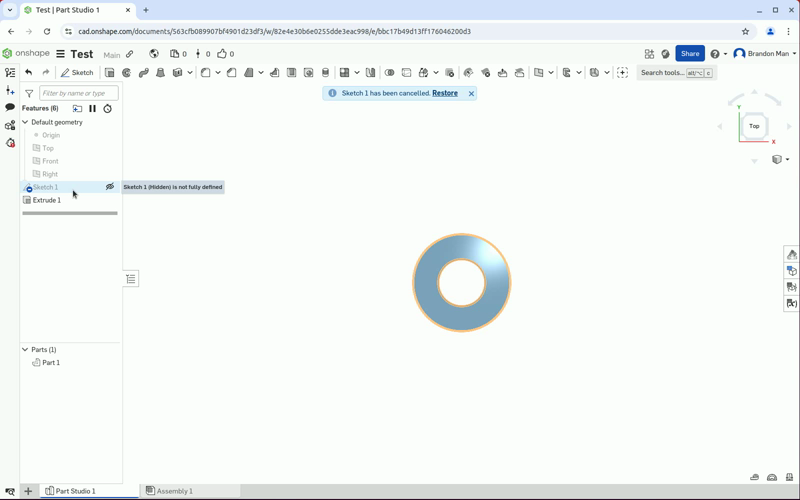
click(73, 189)
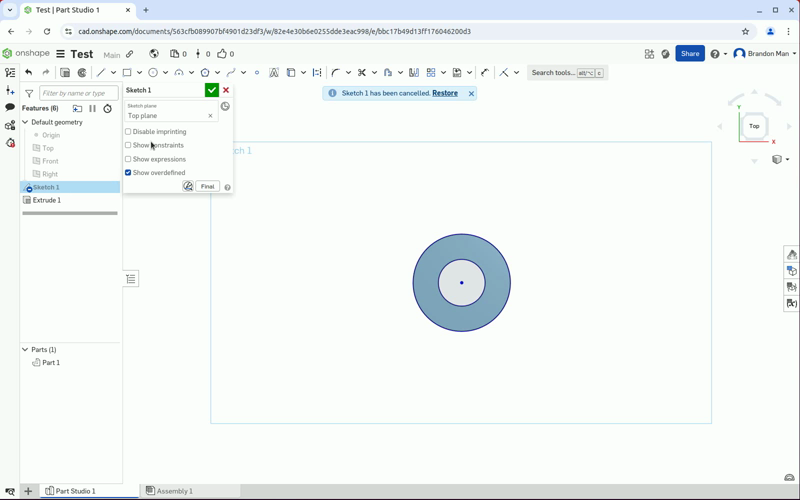
mouse_move(229, 92)
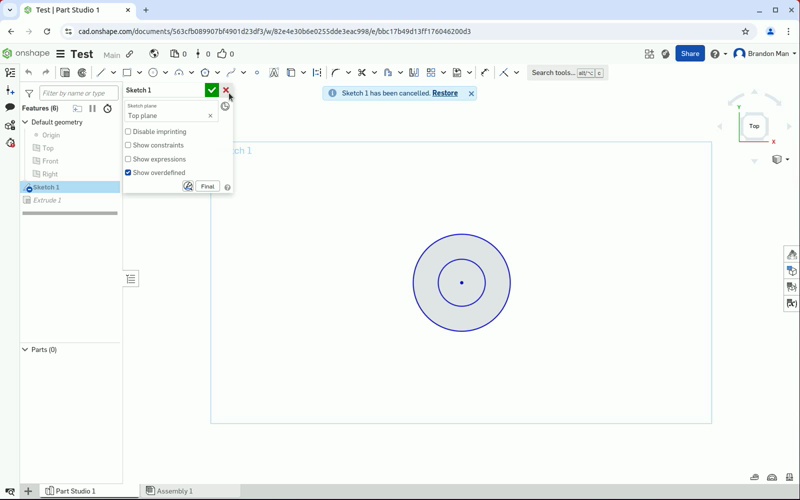
click(229, 92)
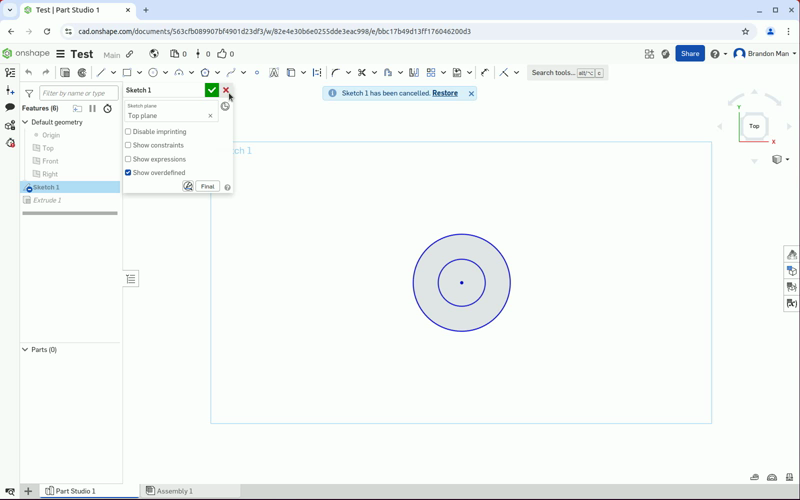
key(shift+s)
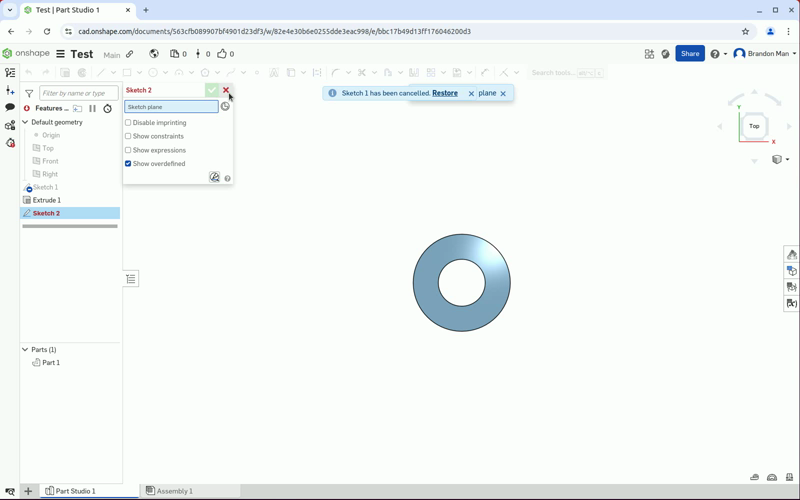
mouse_move(73, 150)
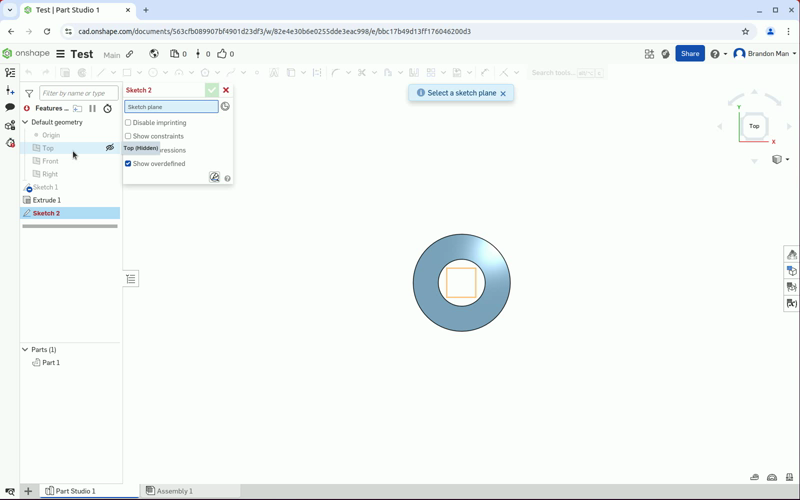
click(73, 150)
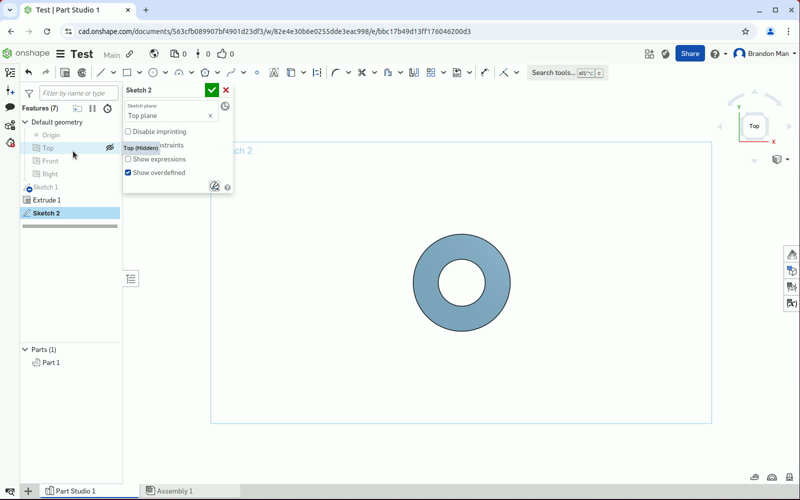
mouse_move(73, 352)
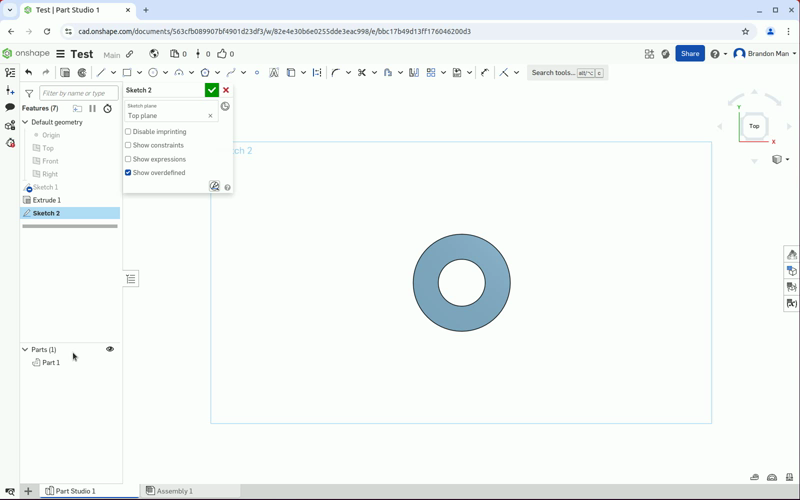
key(y)
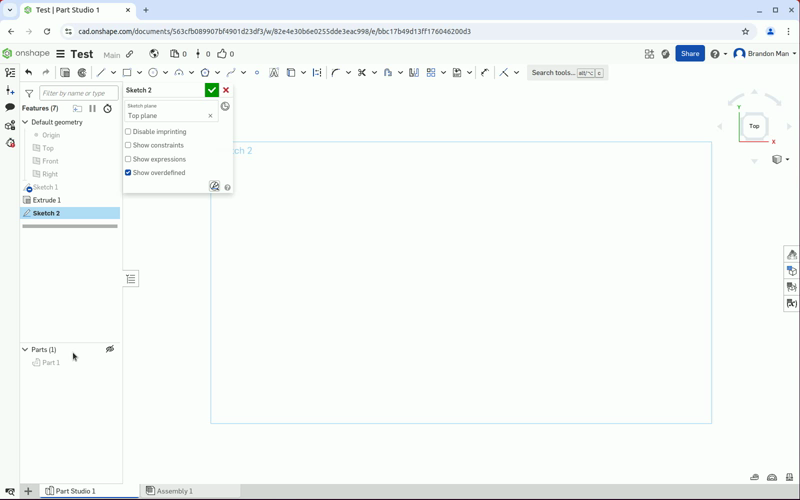
key(c)
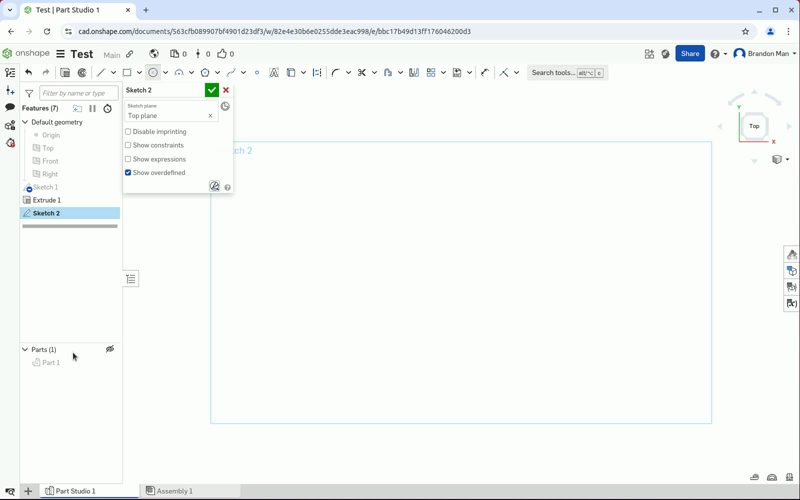
key_down(shift)
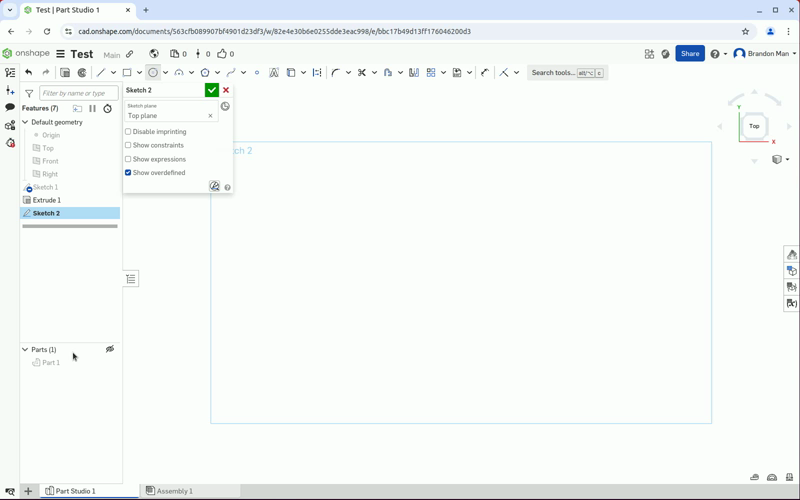
mouse_move(460, 282)
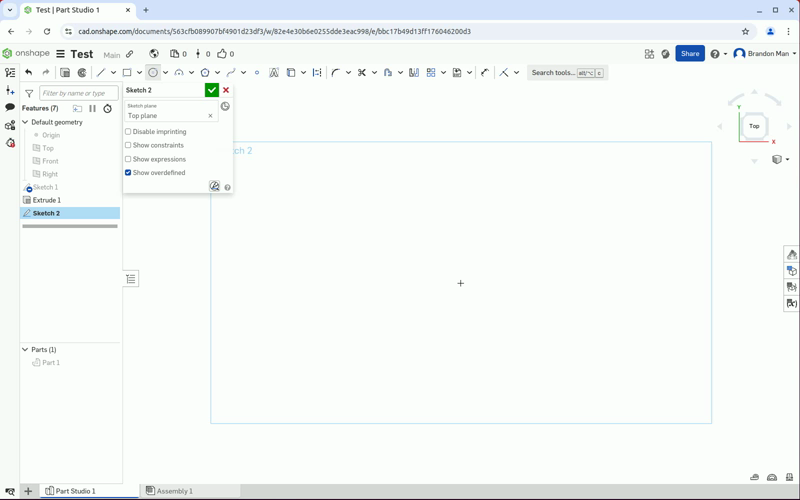
click(460, 282)
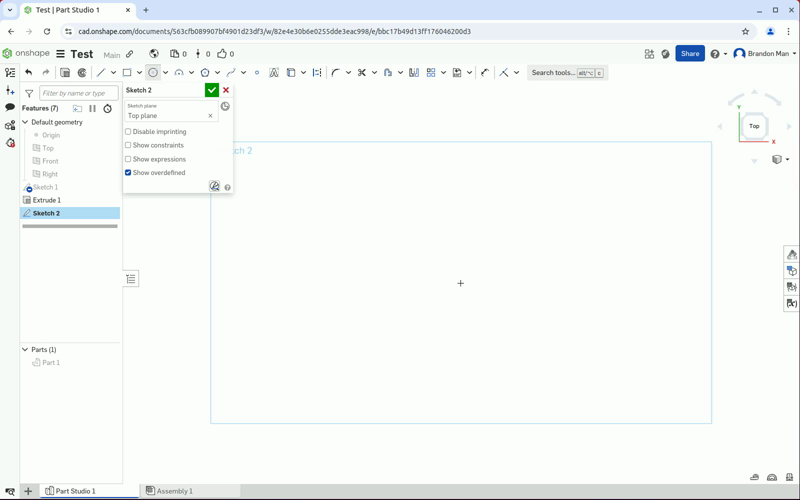
key_up(shift)
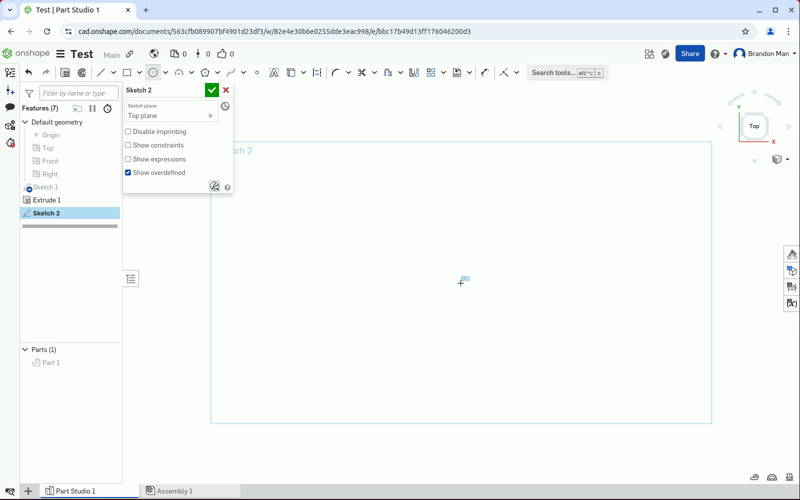
mouse_move(546, 282)
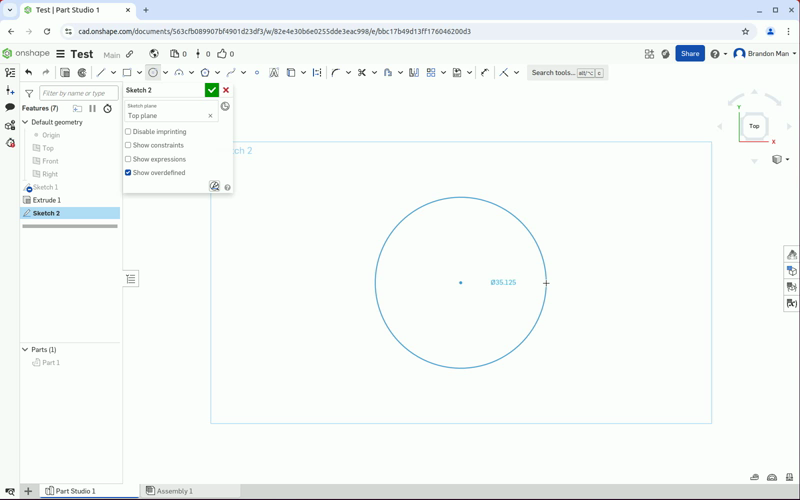
click(546, 282)
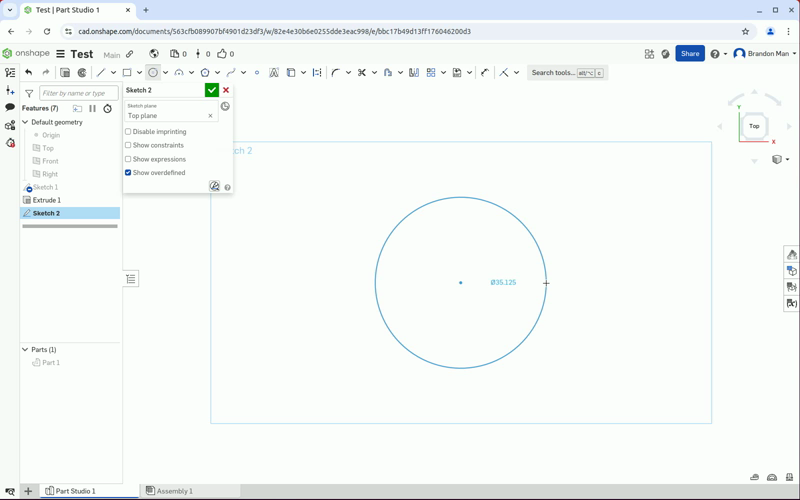
key(esc)
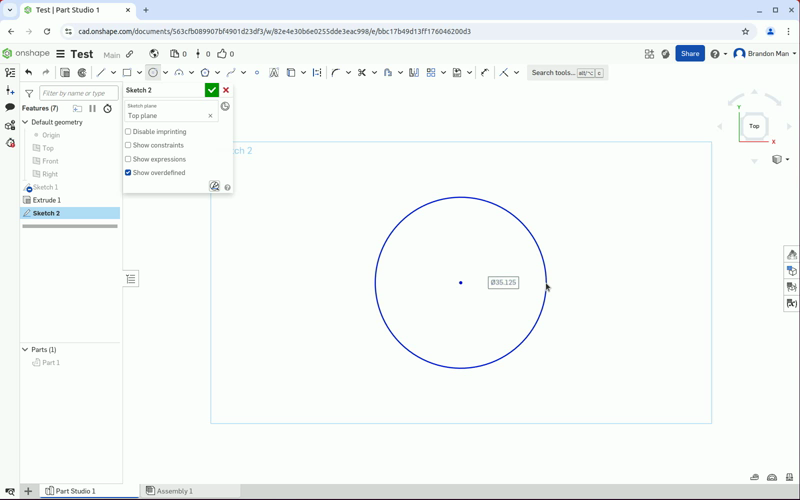
key(c)
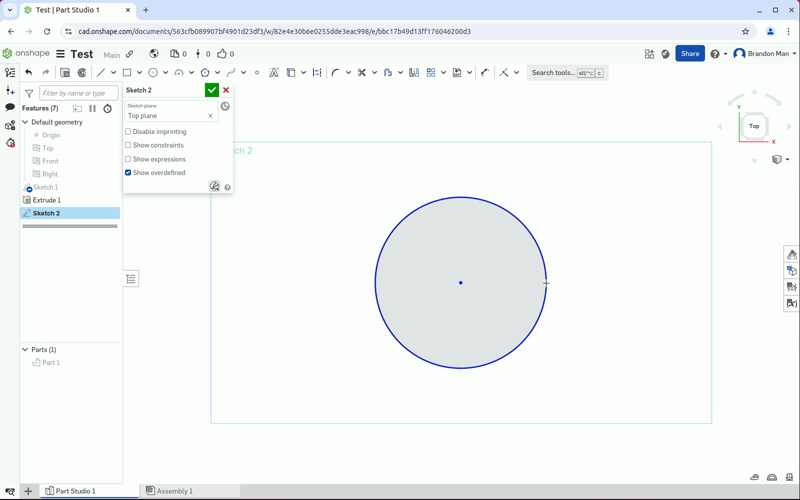
key_down(shift)
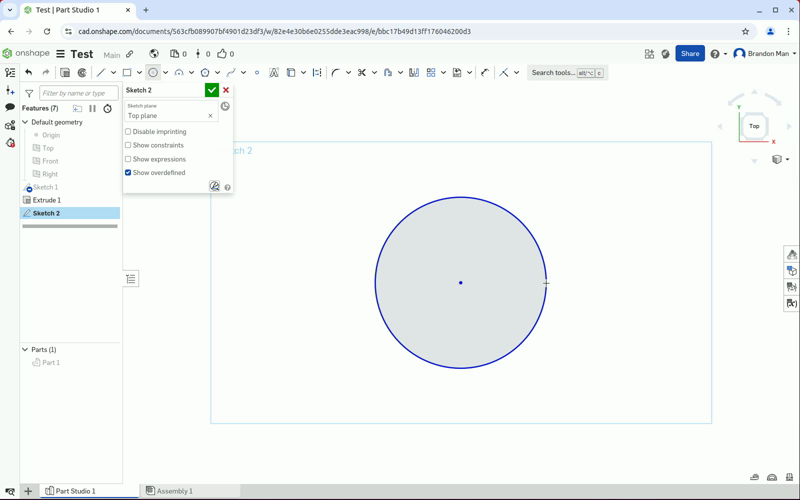
mouse_move(460, 282)
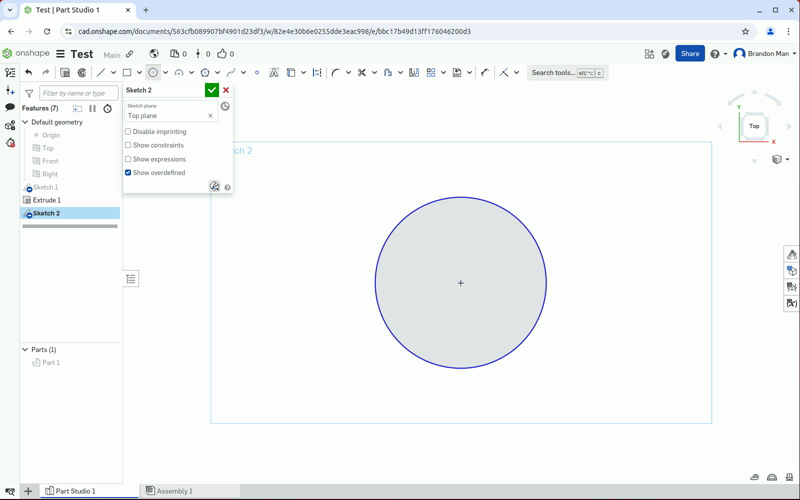
click(460, 282)
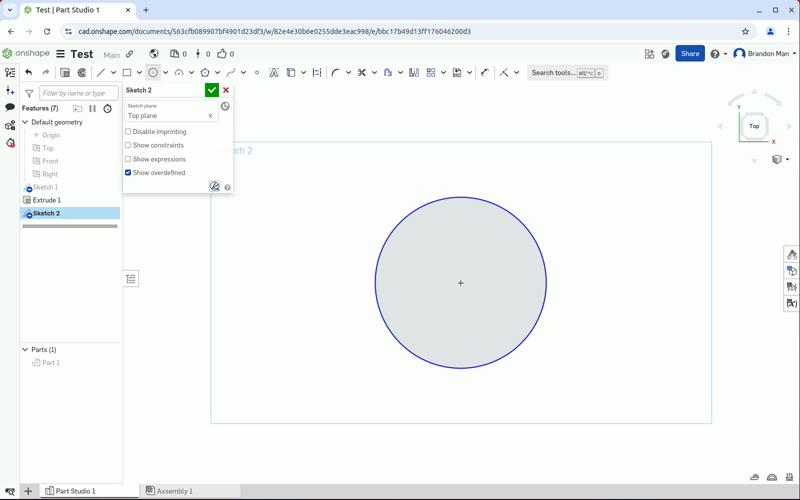
key_up(shift)
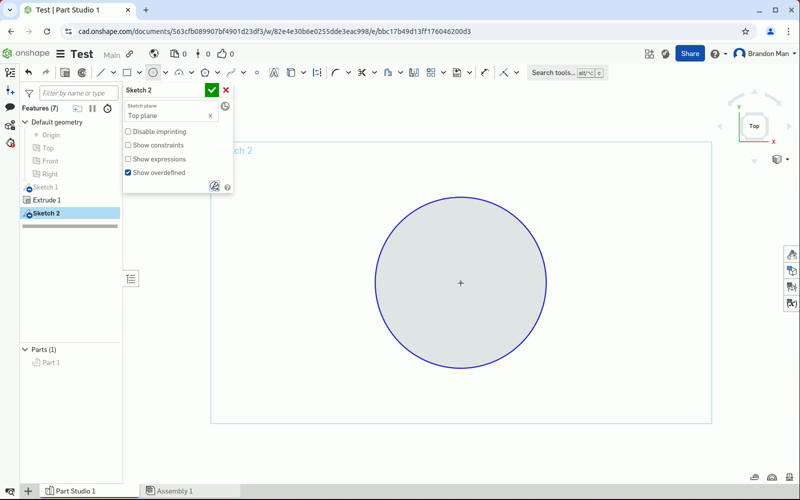
mouse_move(507, 282)
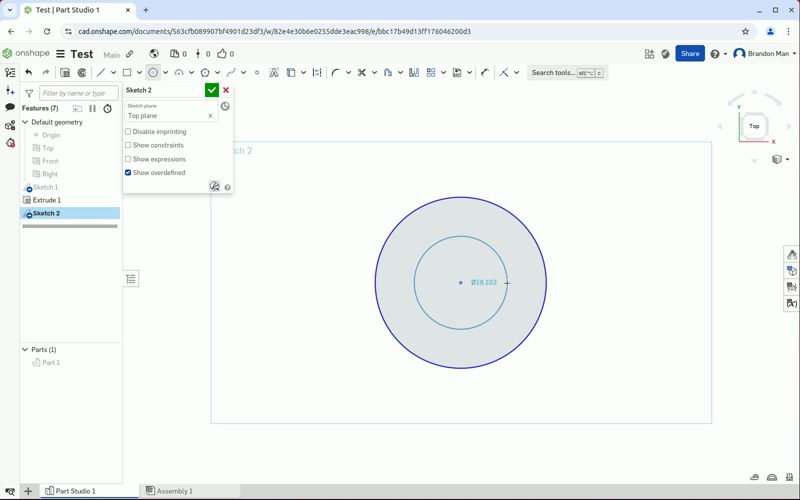
click(507, 282)
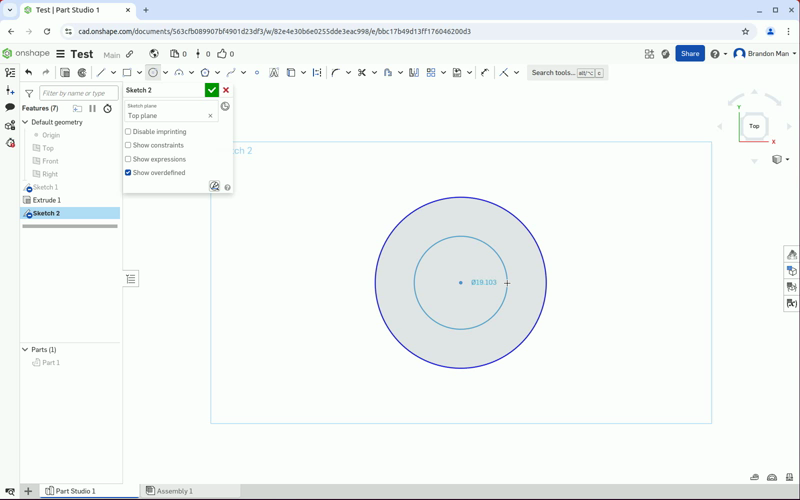
key(esc)
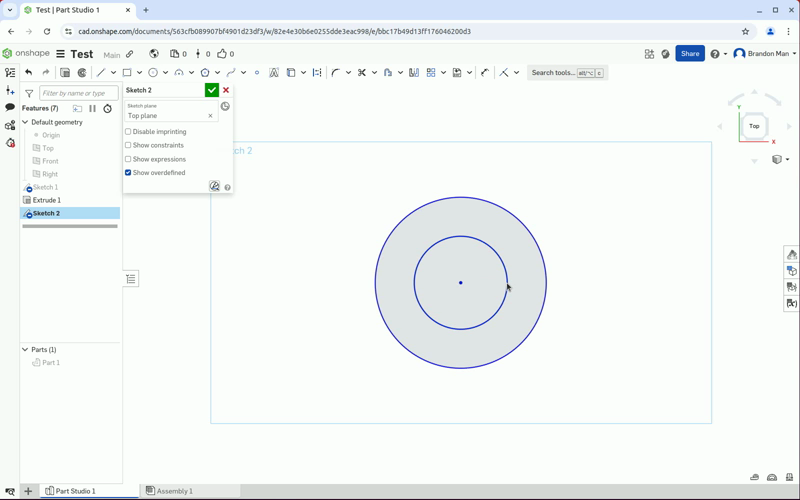
mouse_move(492, 332)
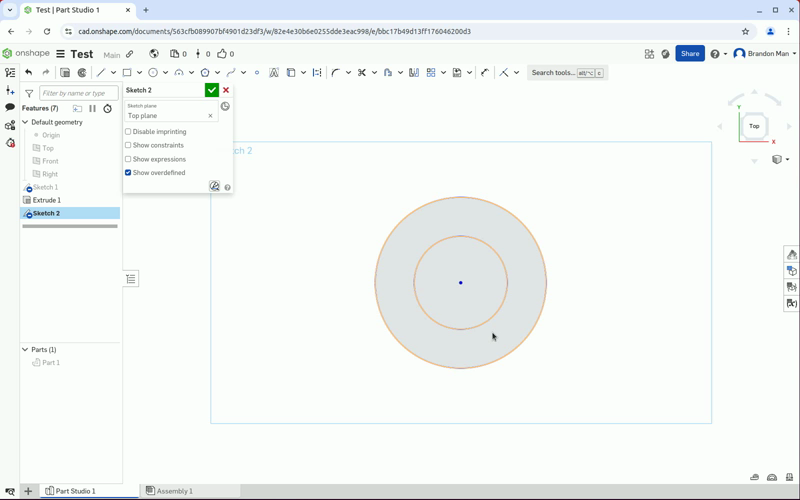
click(492, 332)
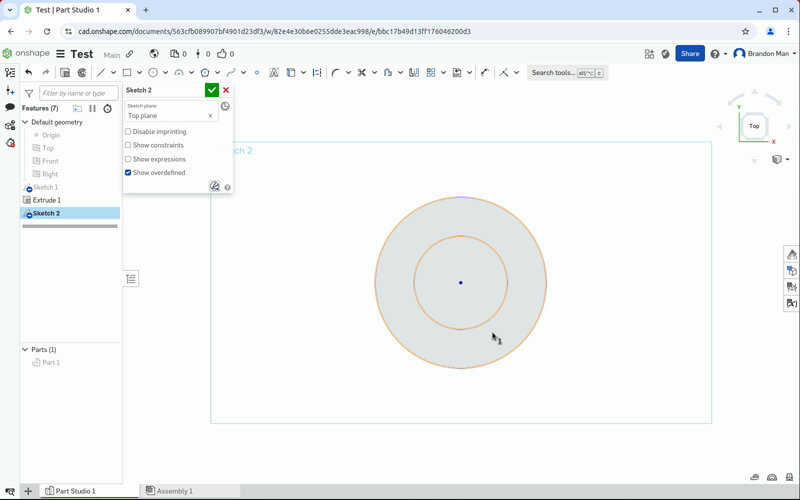
mouse_move(73, 352)
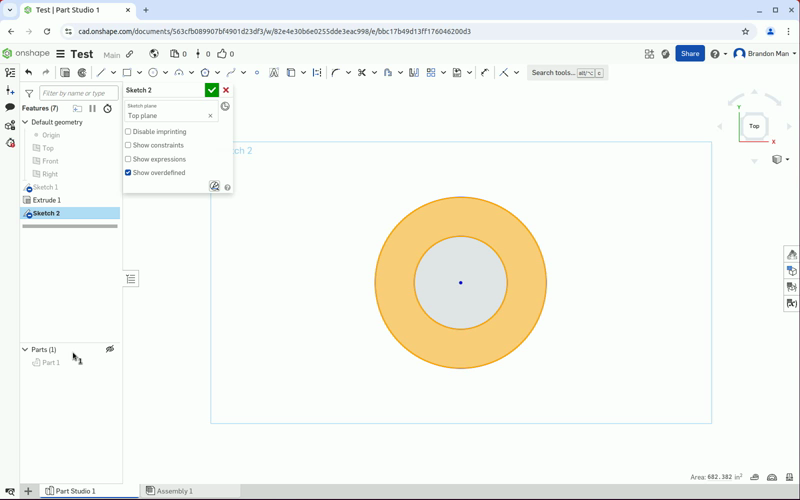
key(shift+y)
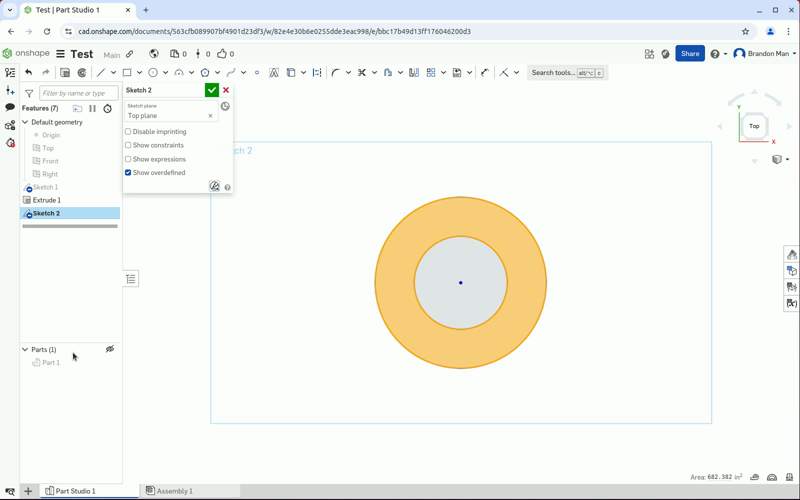
key(shift+e)
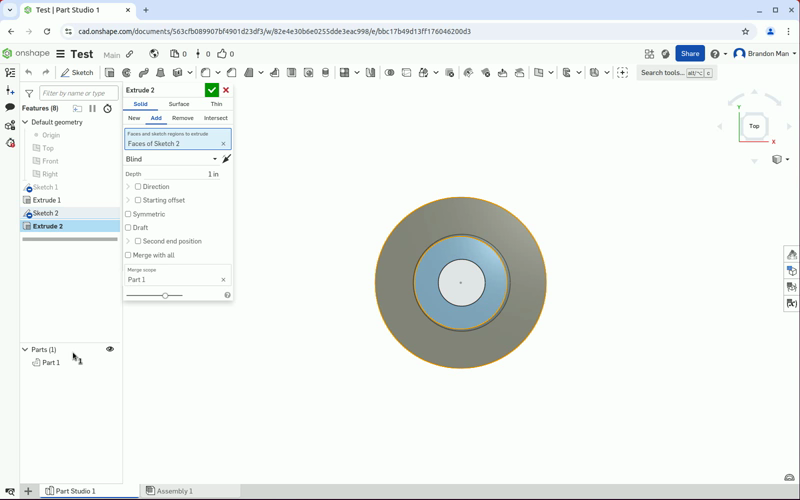
mouse_move(143, 106)
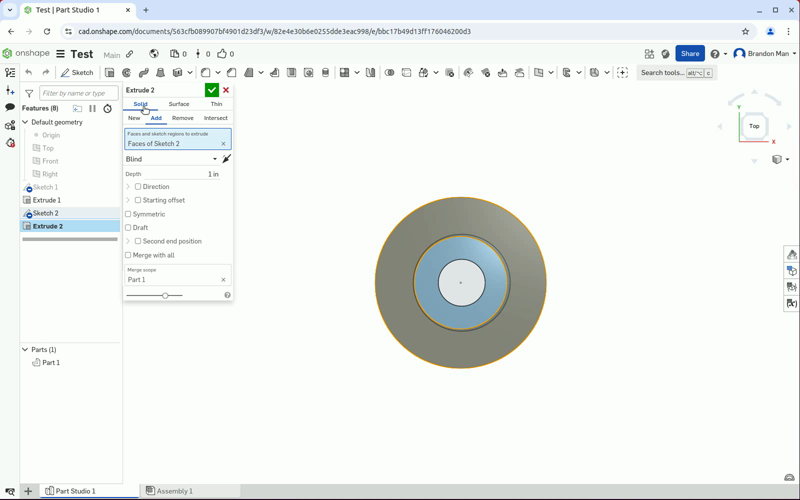
click(143, 106)
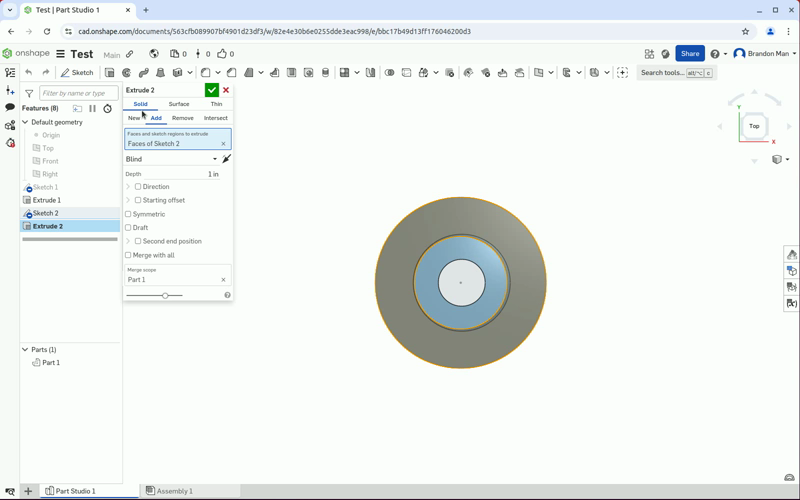
mouse_move(137, 120)
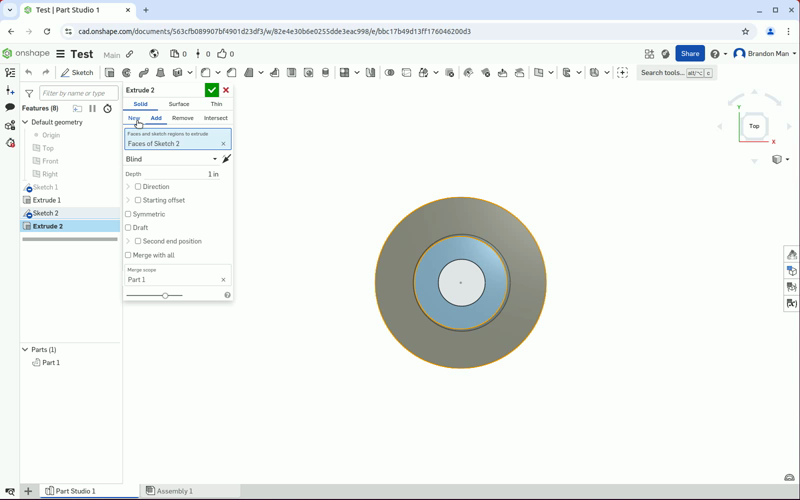
click(137, 120)
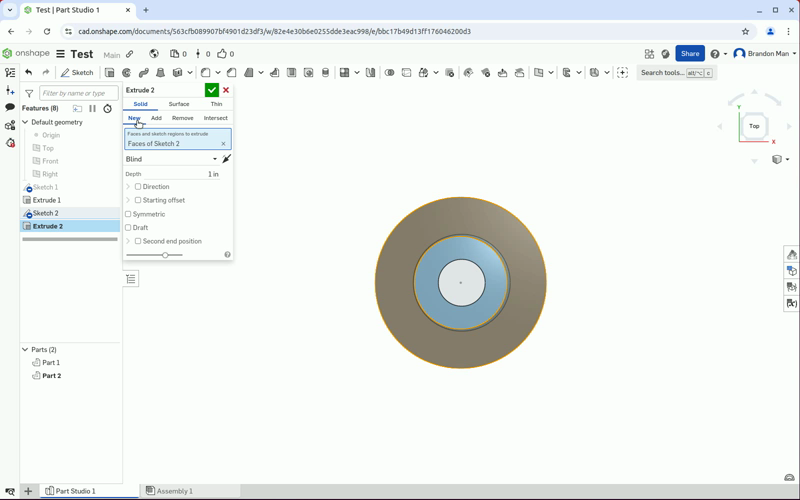
key(tab, 4)
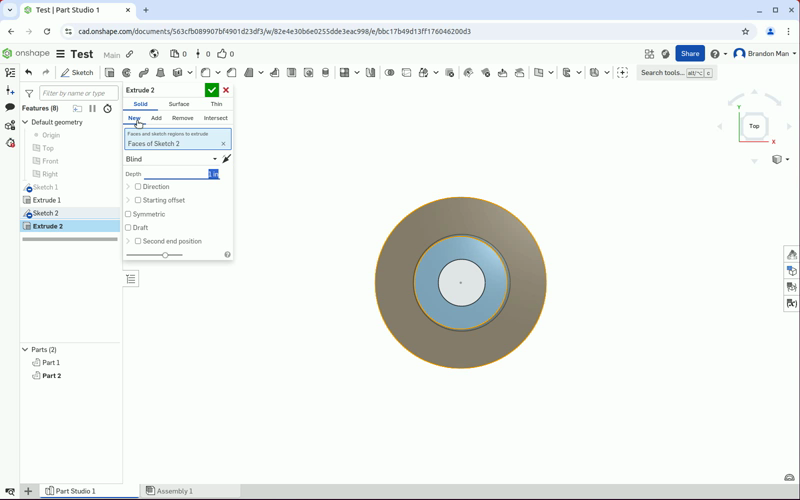
text(14.202)
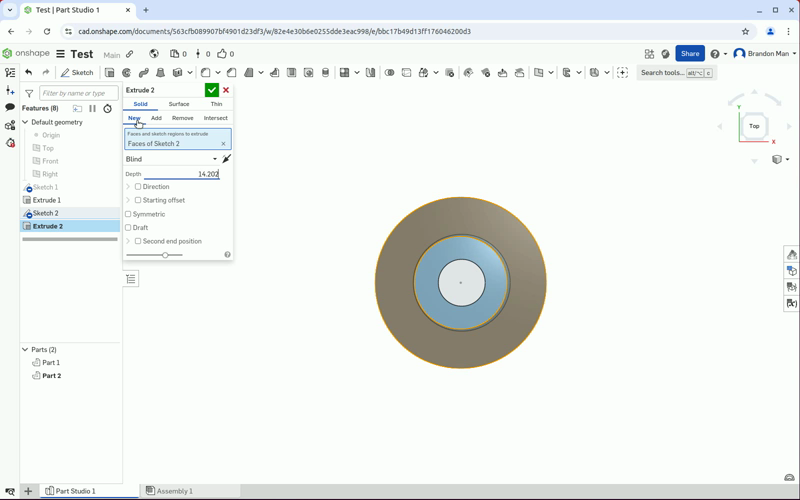
key(enter)
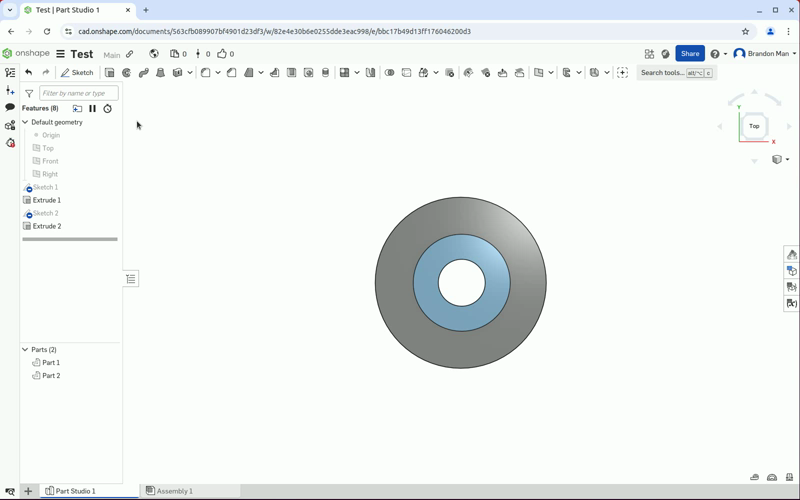
key(shift+h)
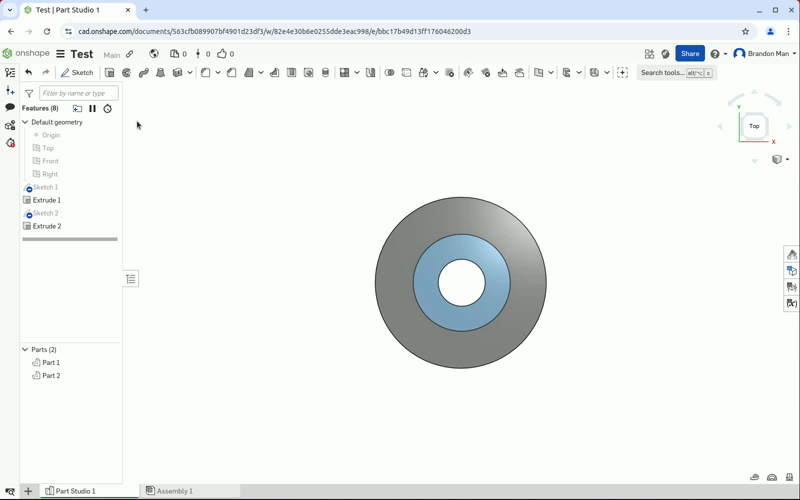
key(shift+h)
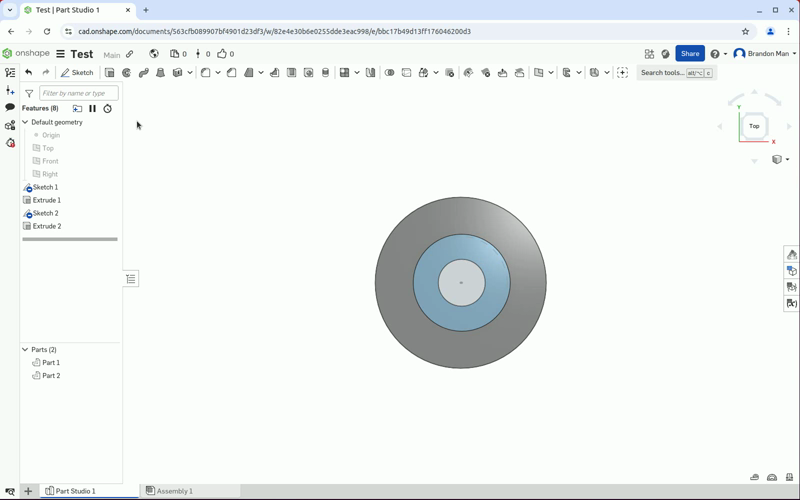
key(shift+7)
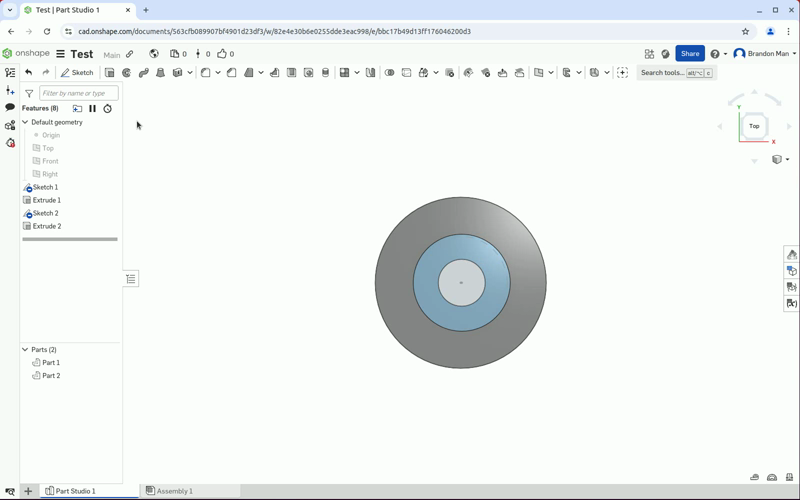
key(up, 3)
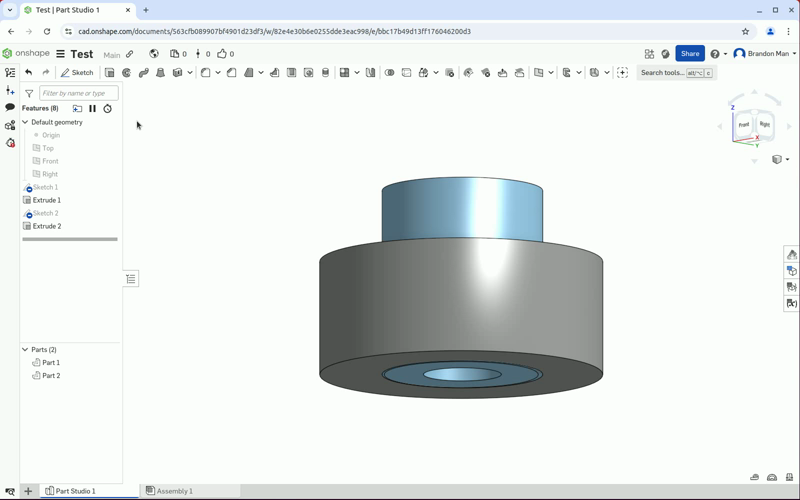
key(left, 3)
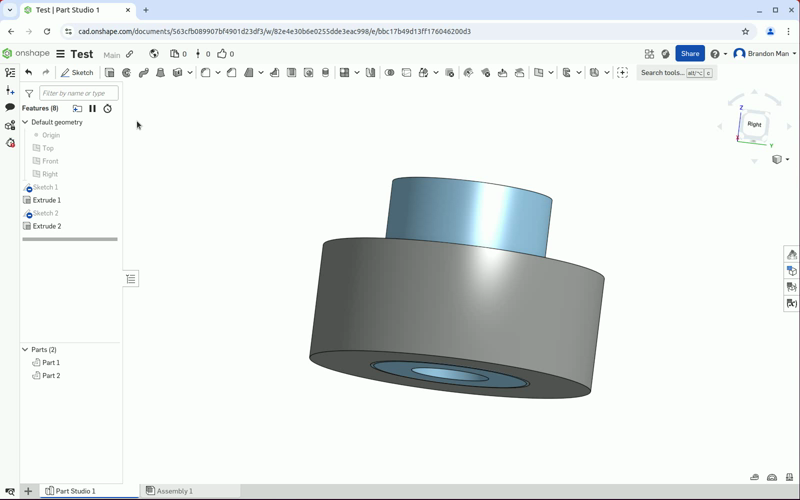
key(right, 3)
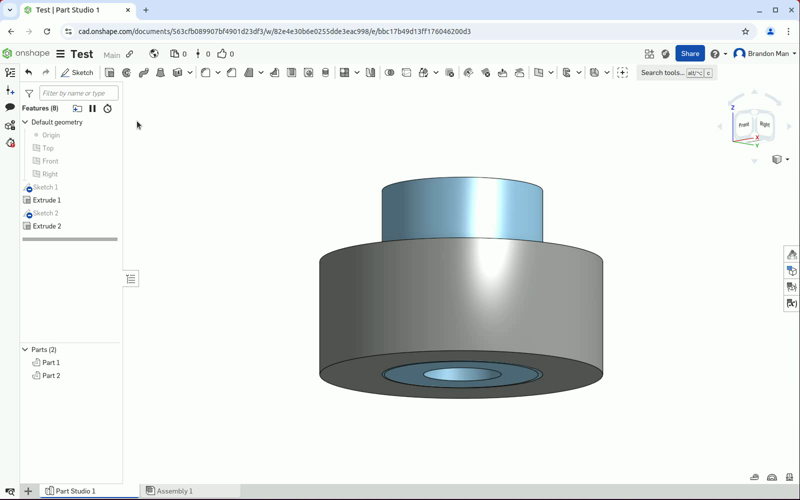
key(down, 3)
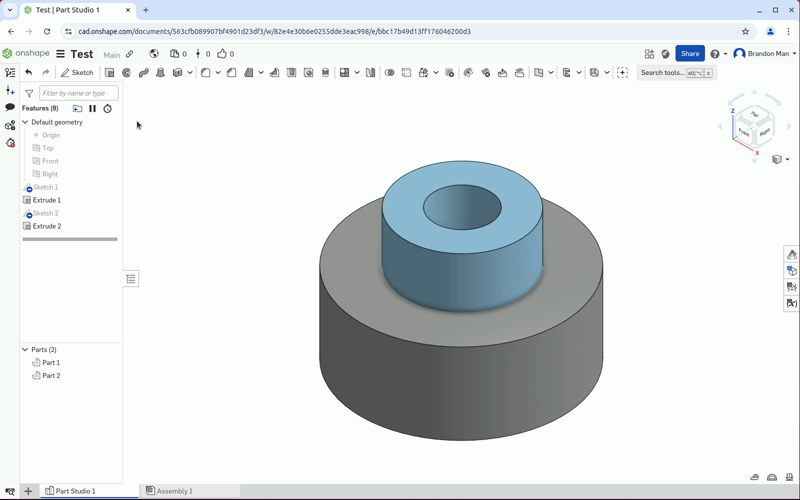
mouse_move(73, 189)
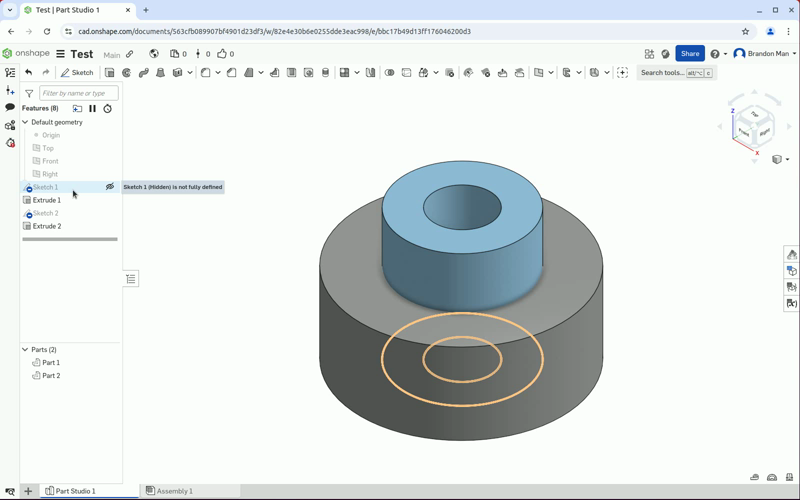
click(73, 189)